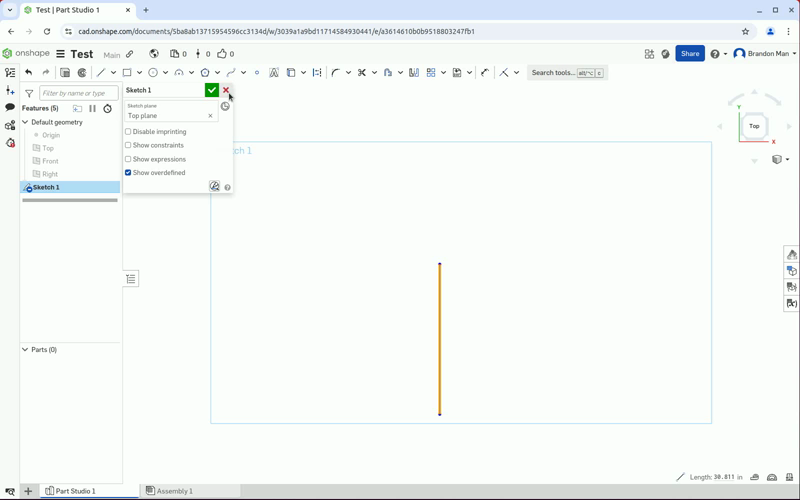
key(shift+h)
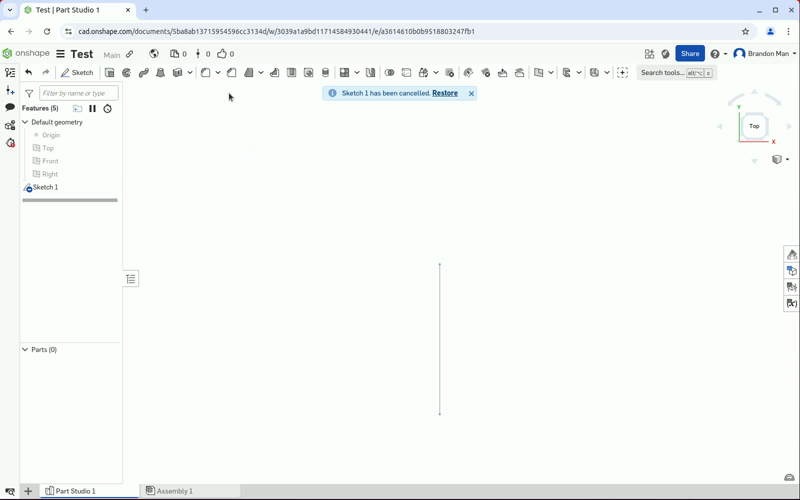
key(shift+s)
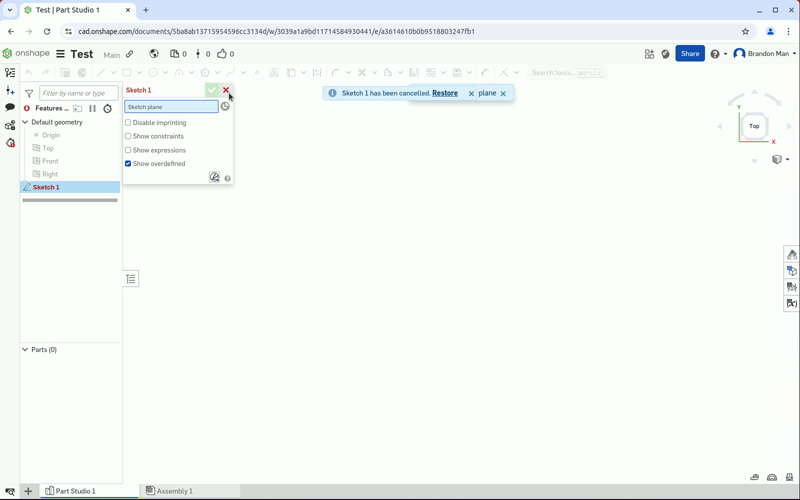
mouse_move(73, 150)
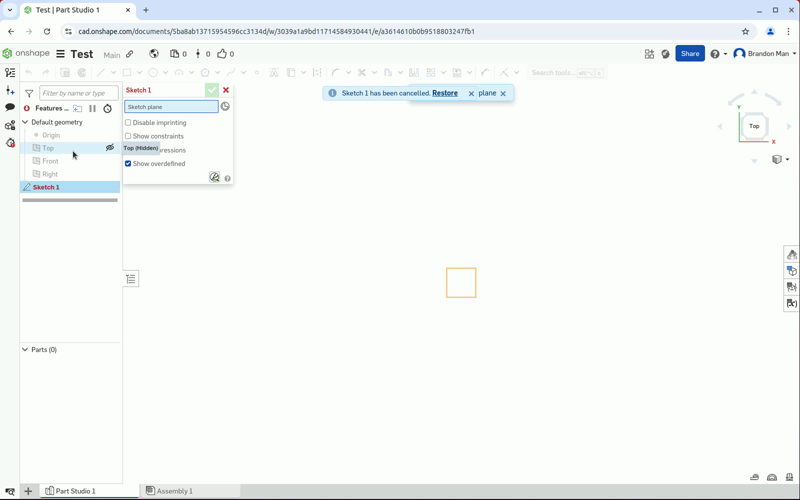
click(73, 150)
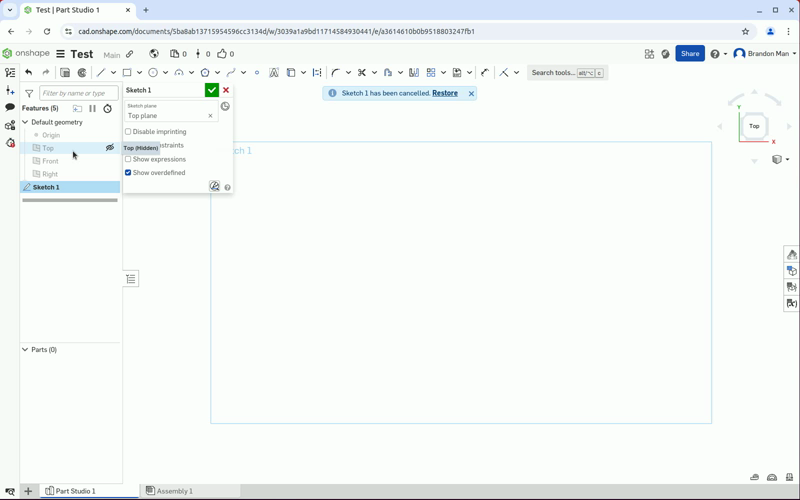
mouse_move(73, 352)
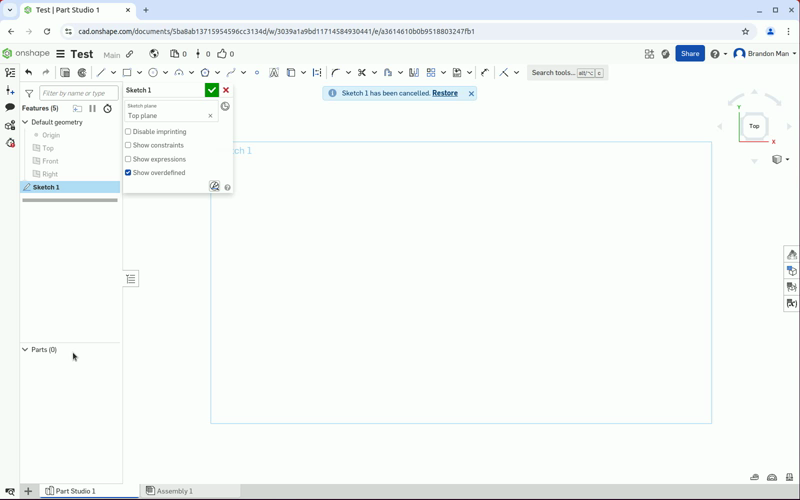
key(y)
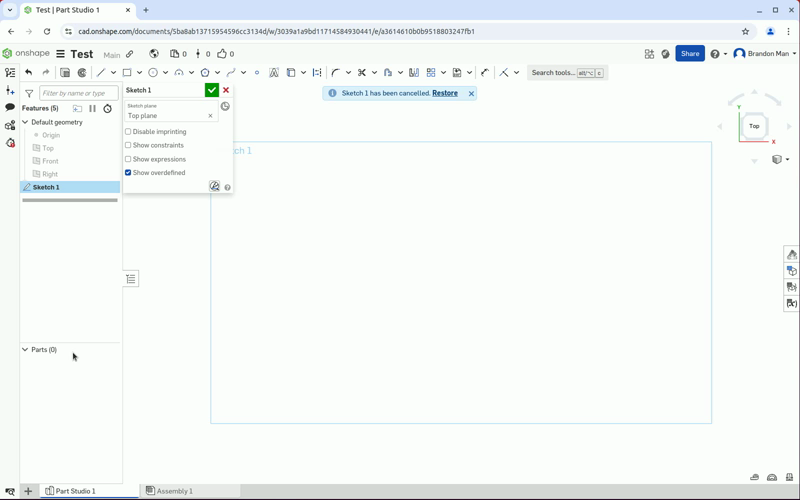
key(c)
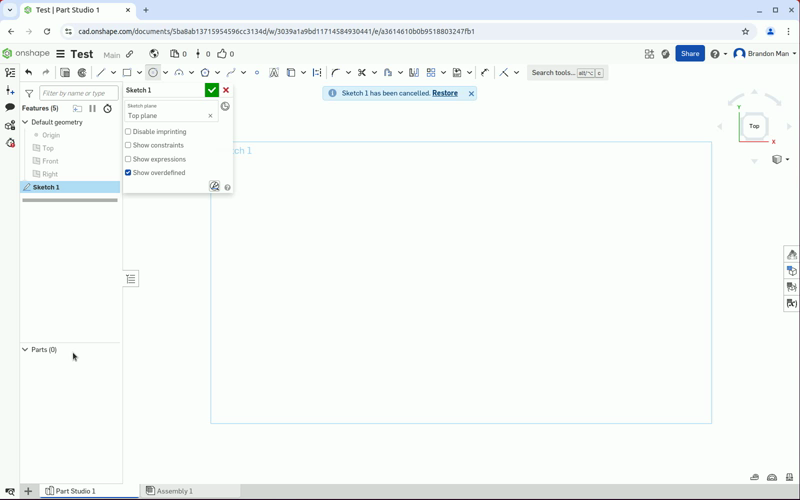
key_down(shift)
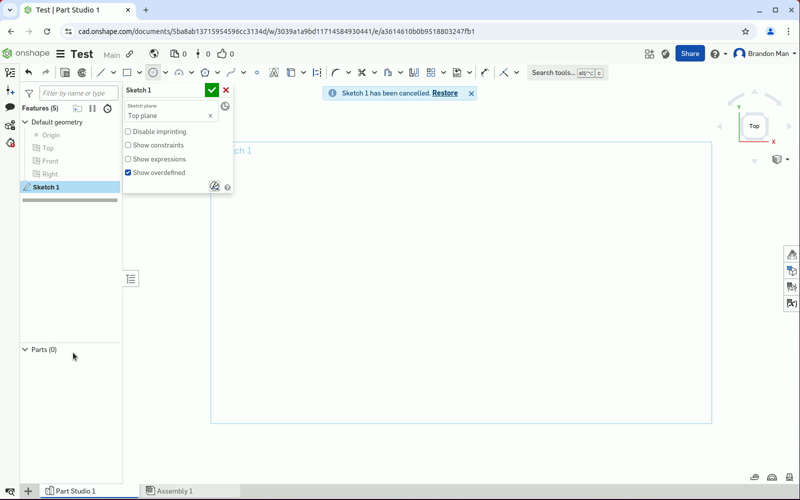
mouse_move(380, 320)
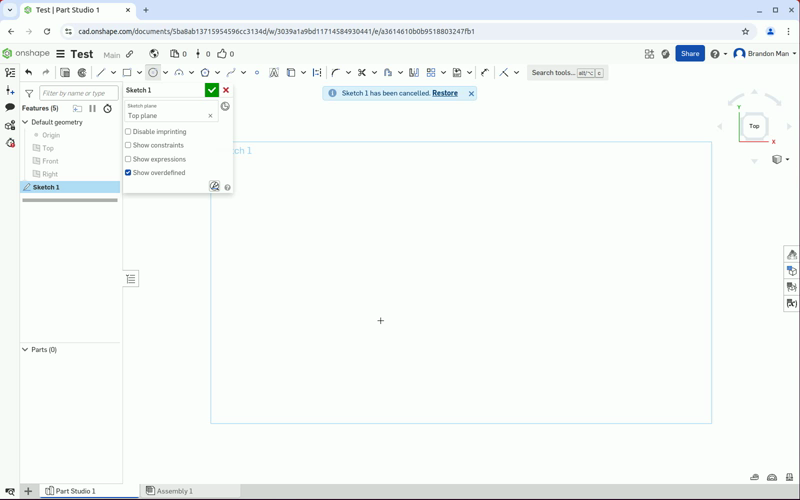
click(380, 320)
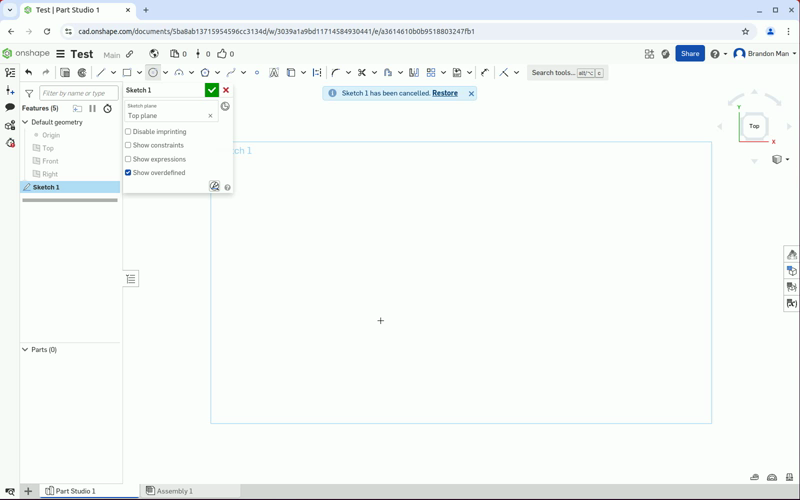
key_up(shift)
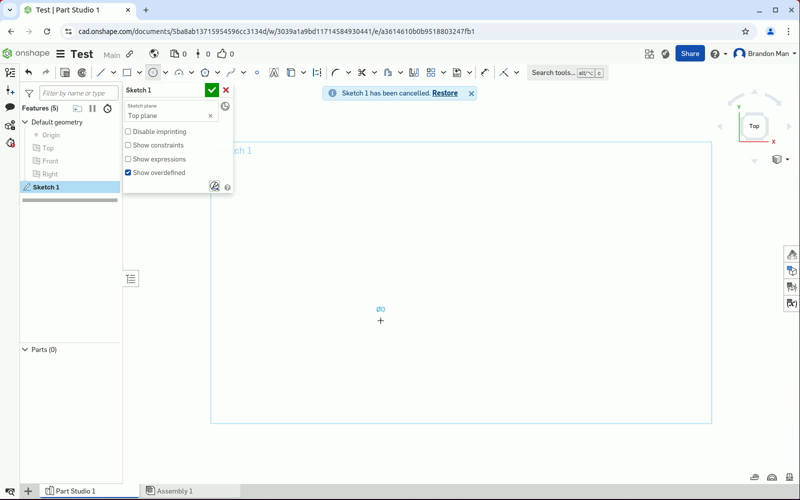
mouse_move(400, 320)
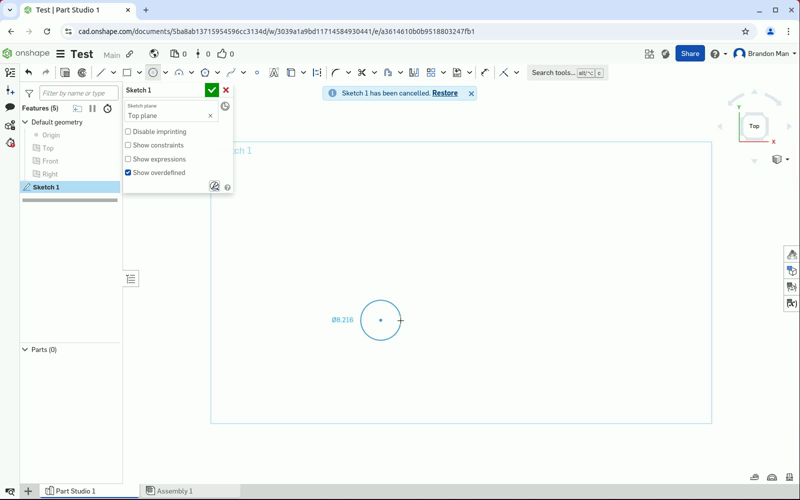
click(400, 320)
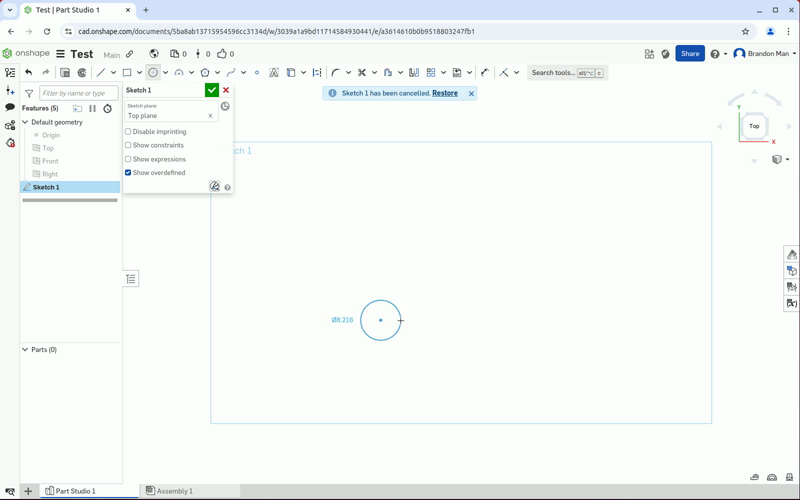
key(esc)
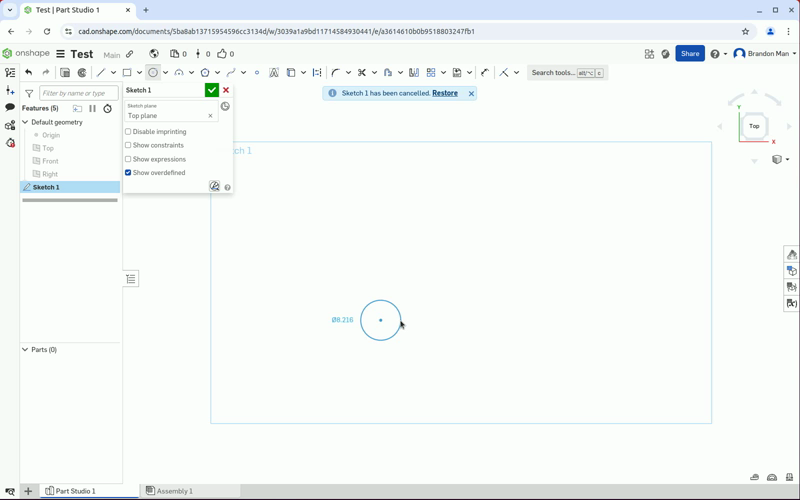
mouse_move(381, 311)
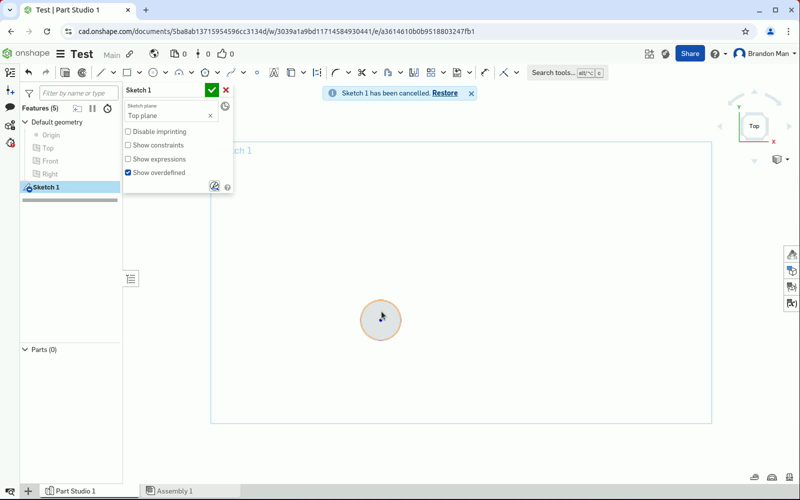
scroll(6)
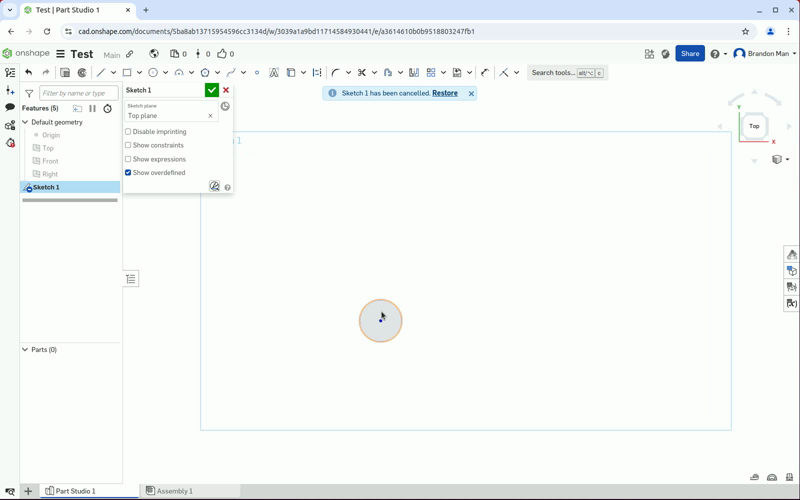
scroll(6)
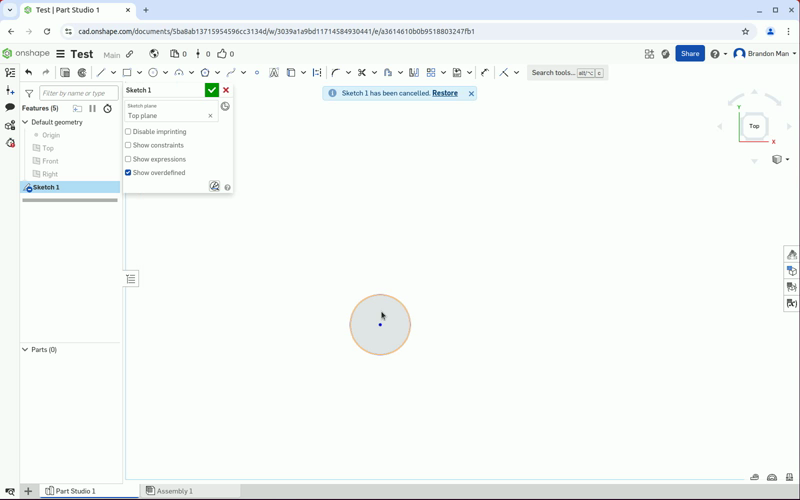
scroll(6)
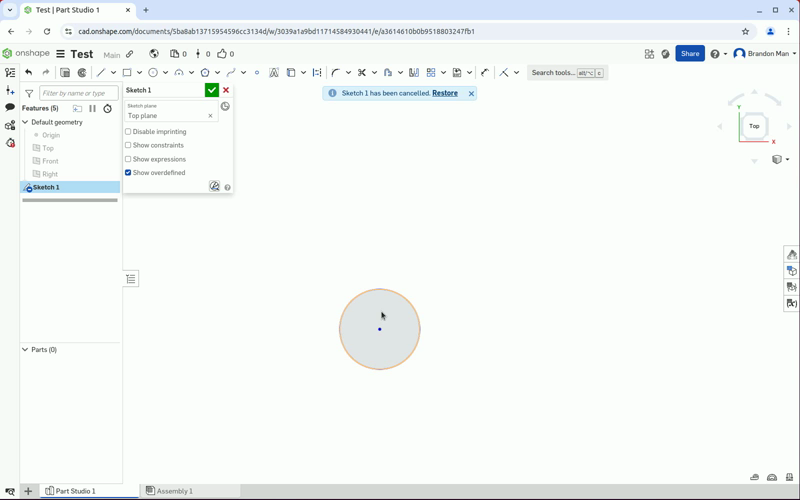
scroll(6)
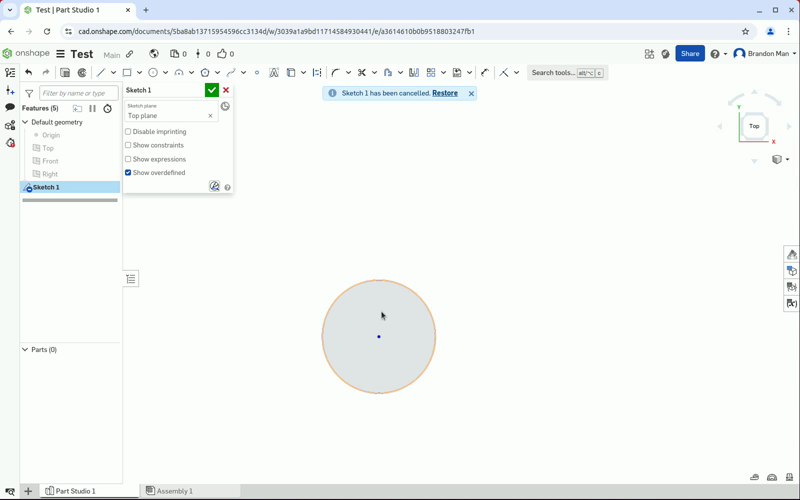
scroll(6)
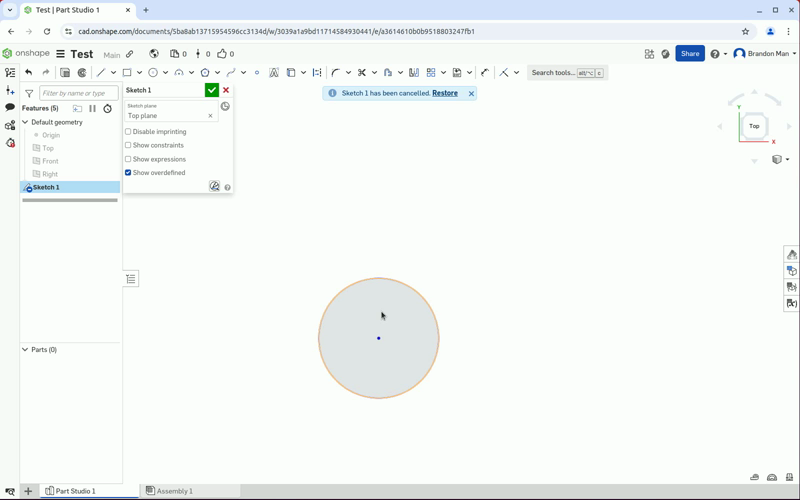
scroll(6)
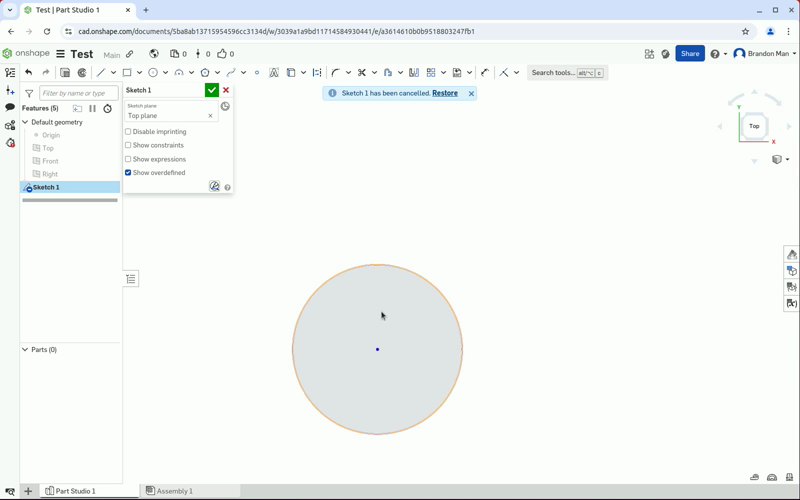
scroll(6)
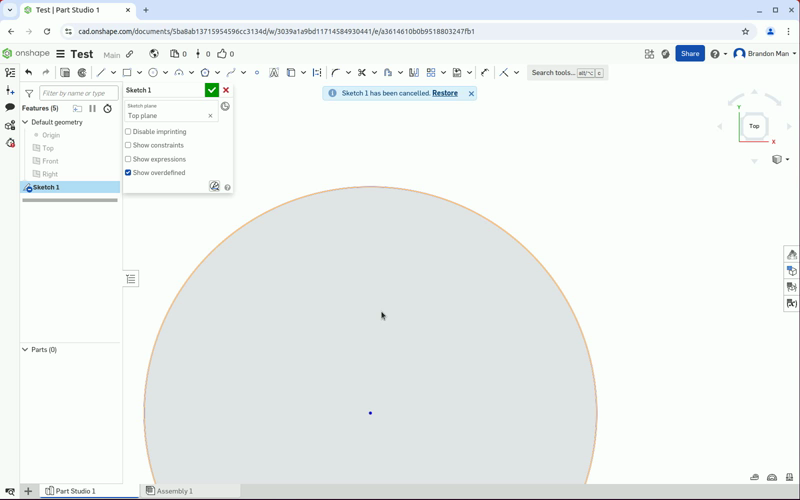
click(381, 311)
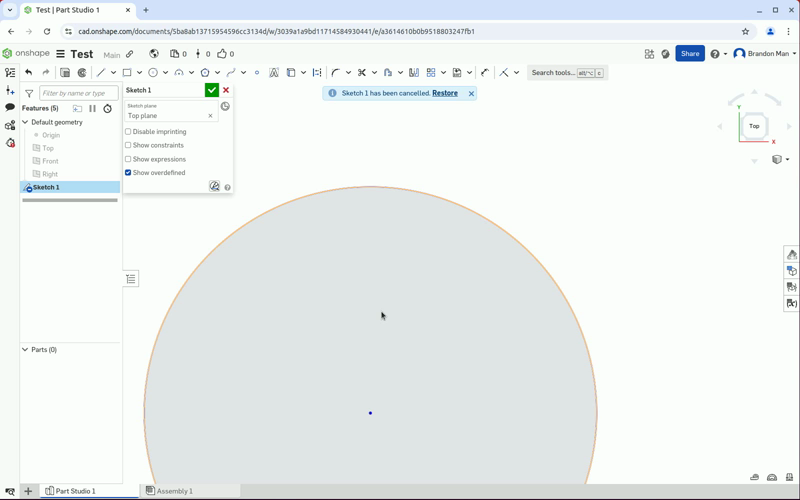
scroll(-6)
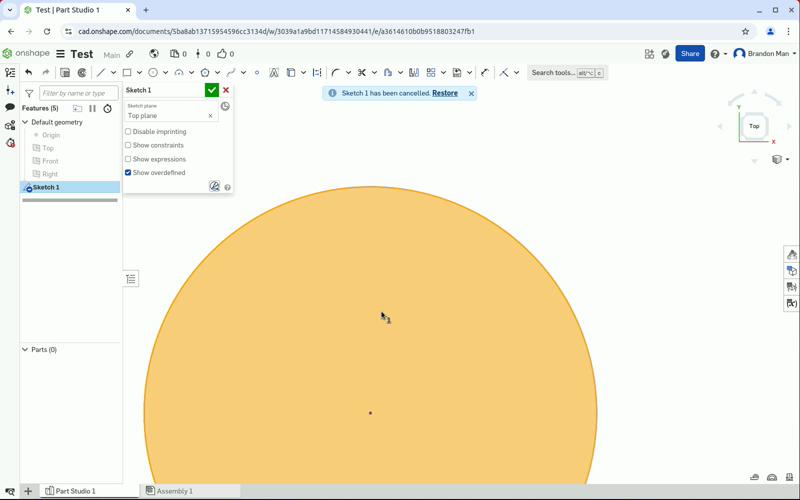
scroll(-6)
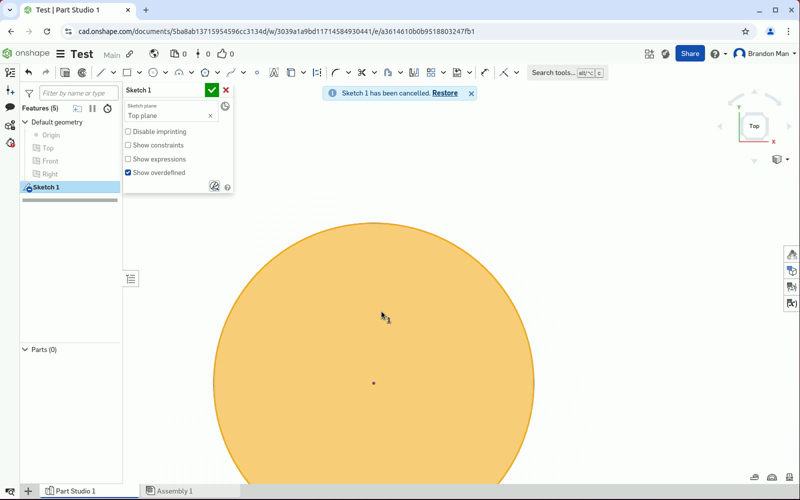
scroll(-6)
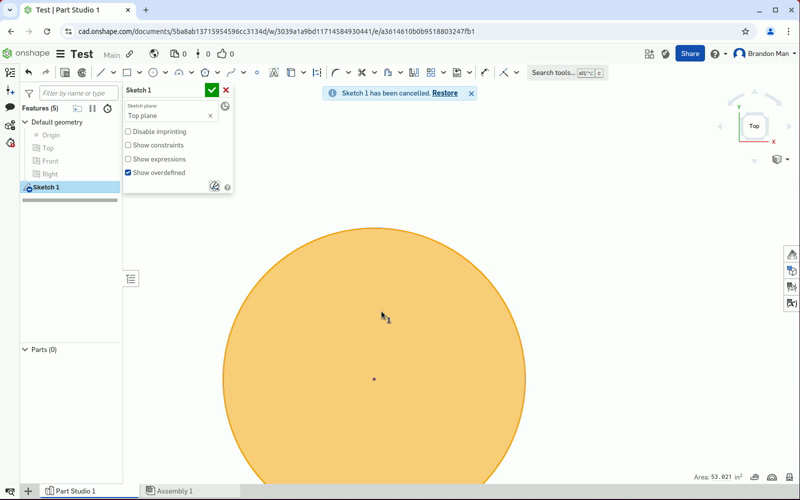
scroll(-6)
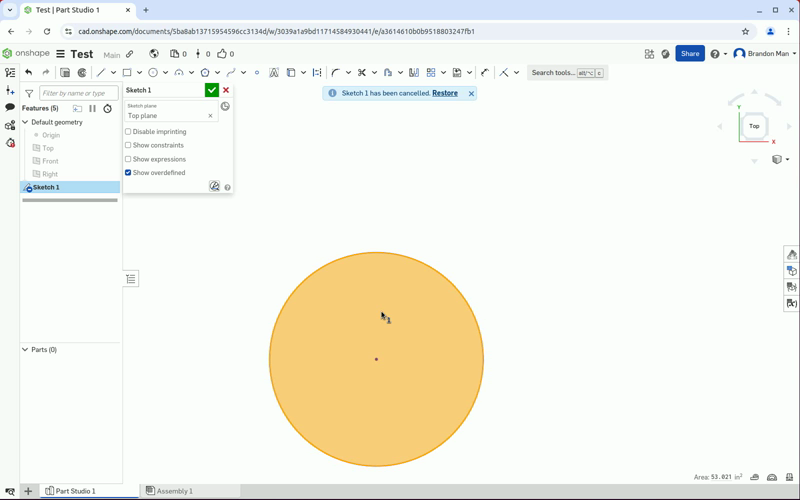
scroll(-6)
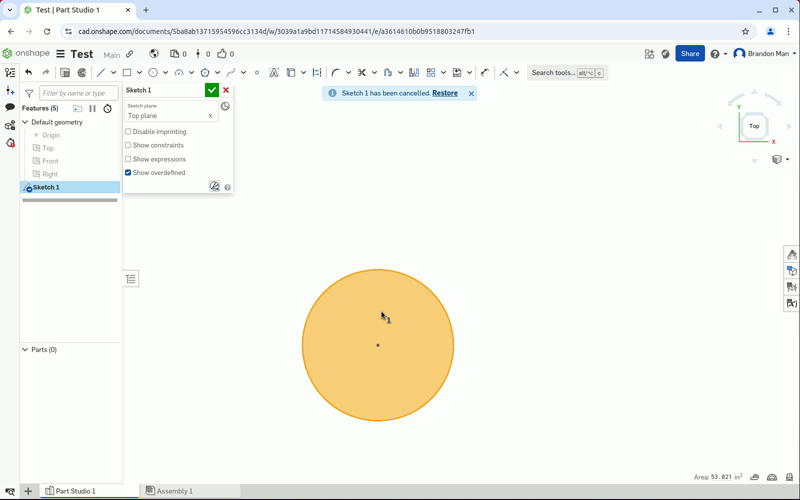
scroll(-6)
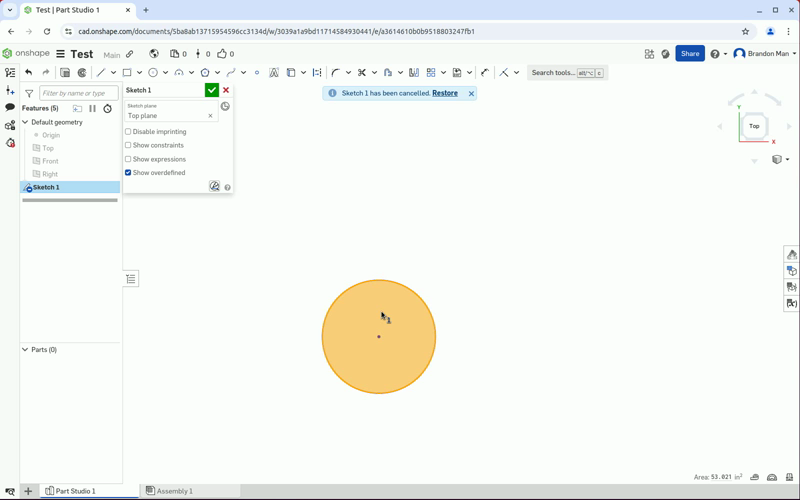
scroll(-6)
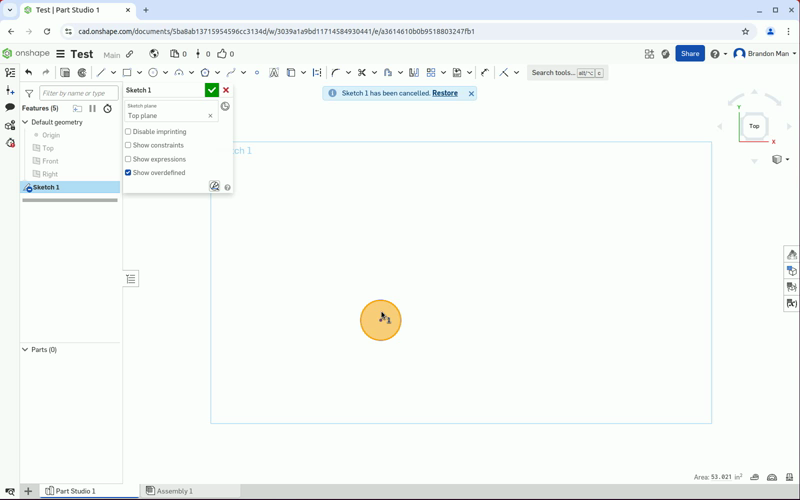
mouse_move(73, 352)
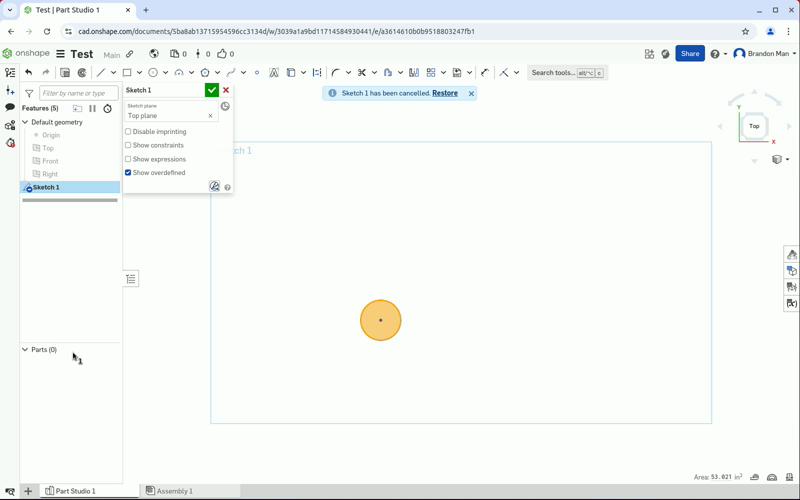
key(shift+y)
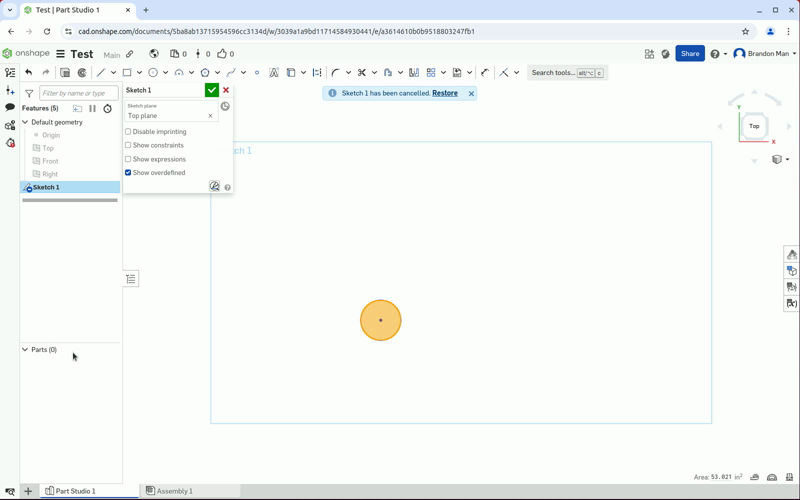
key(shift+e)
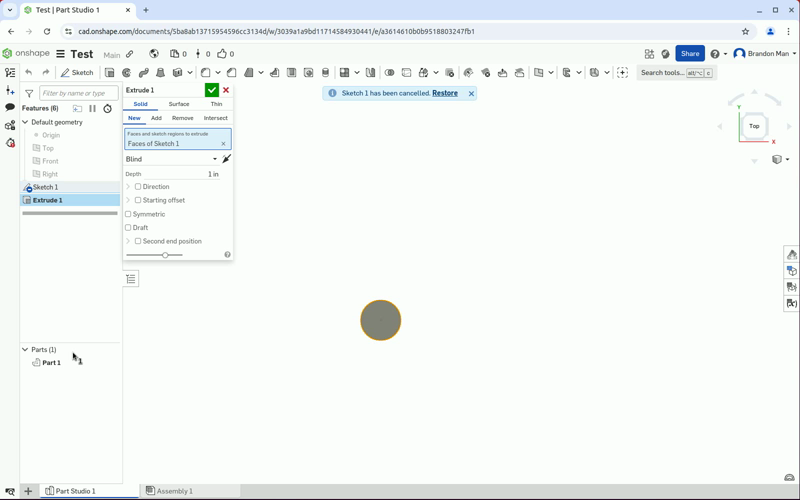
mouse_move(143, 106)
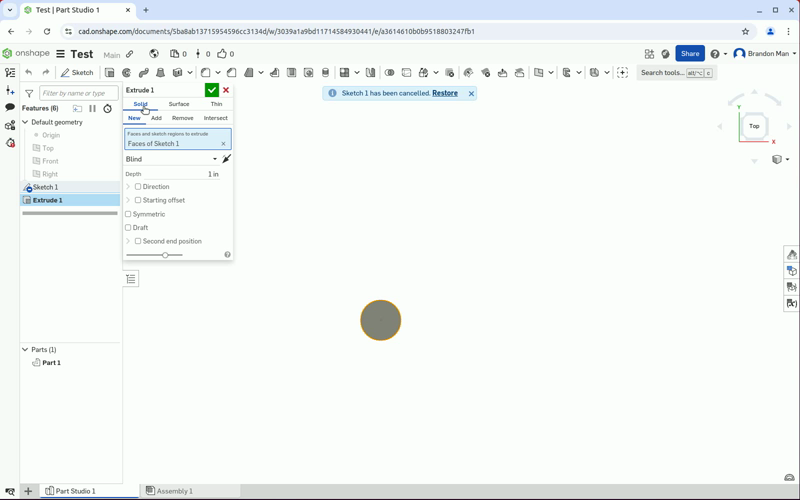
click(143, 106)
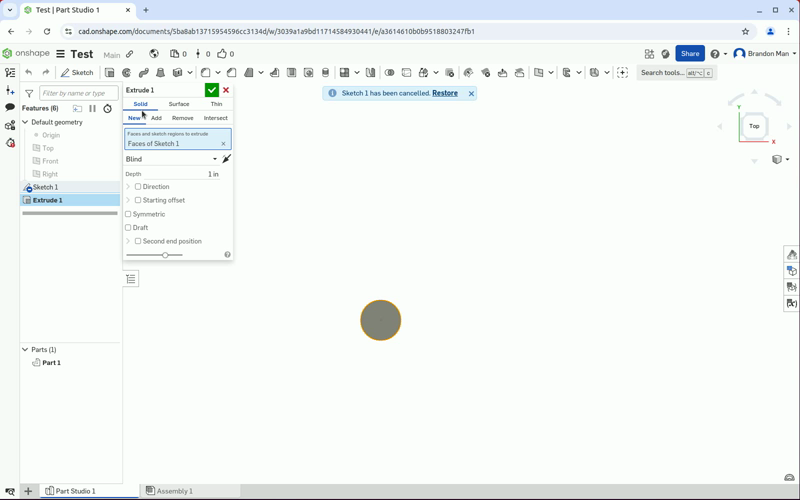
mouse_move(137, 120)
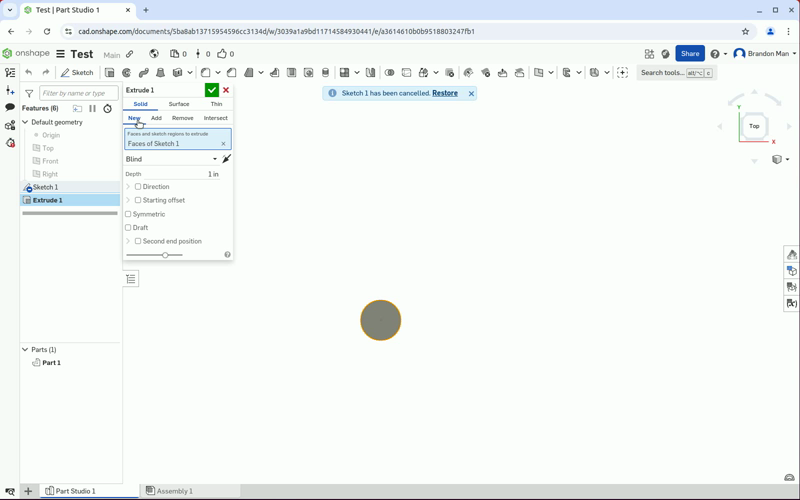
click(137, 120)
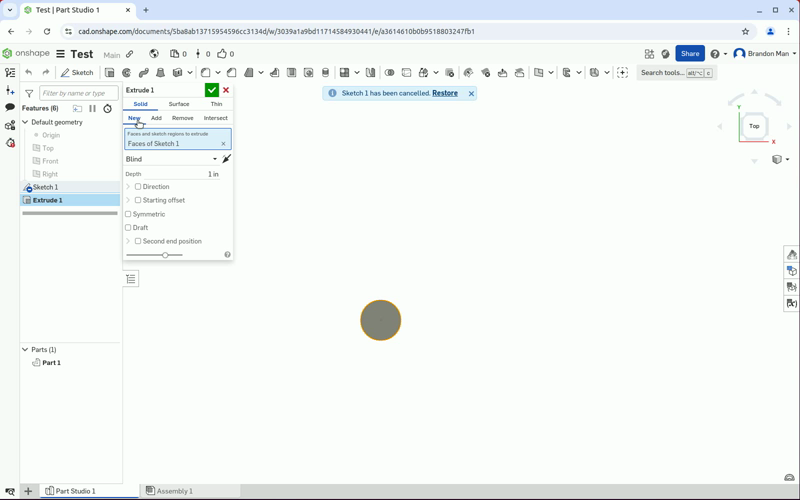
key(tab, 4)
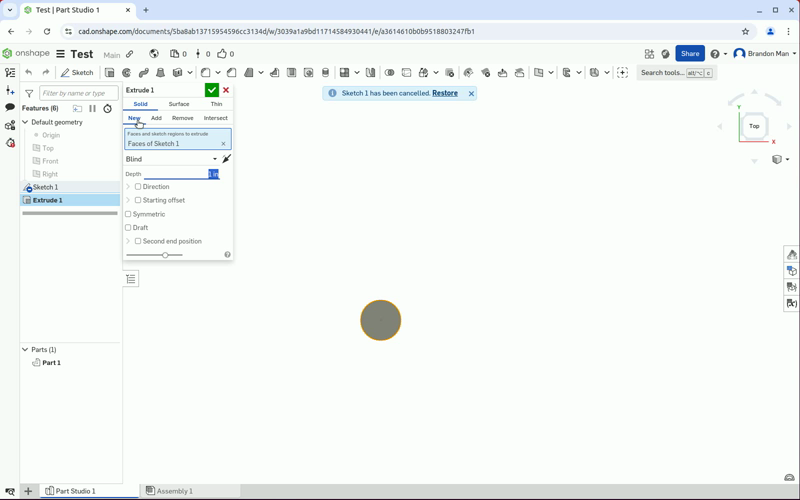
text(9.869)
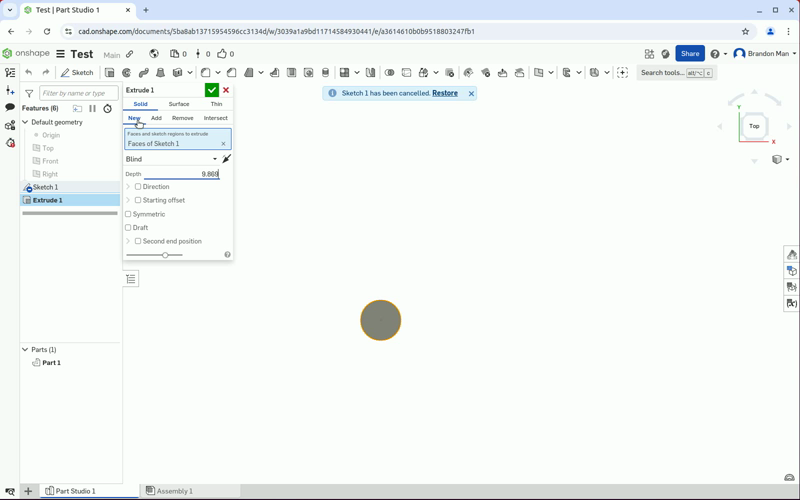
key(enter)
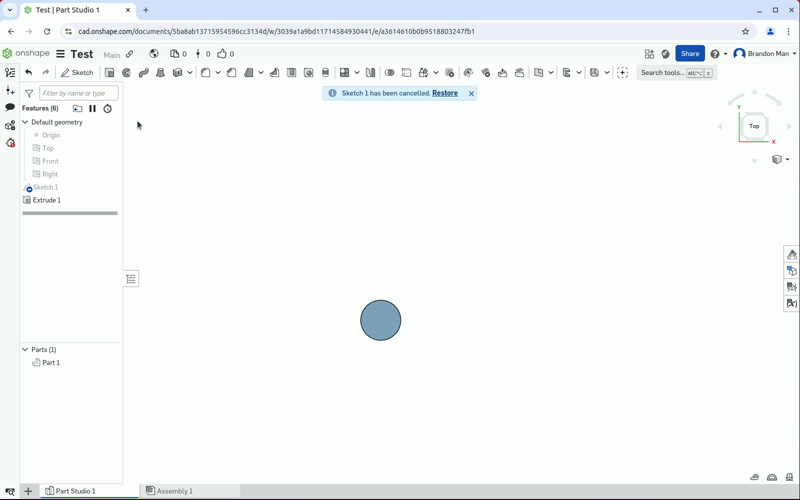
key(shift+h)
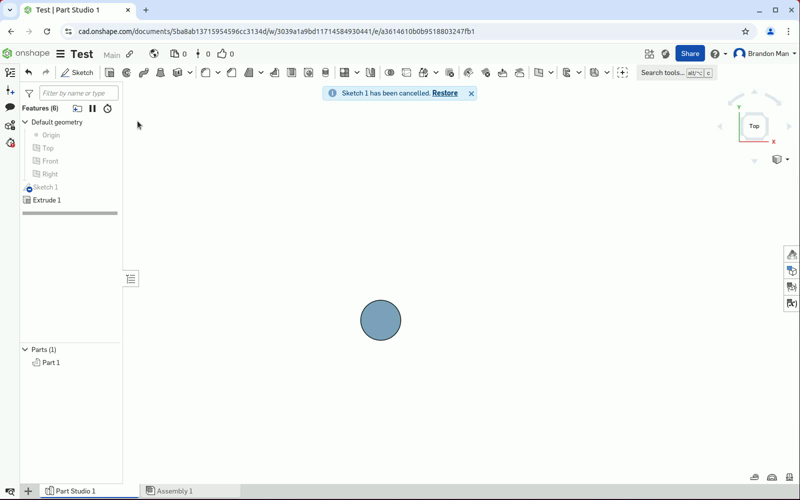
key(shift+h)
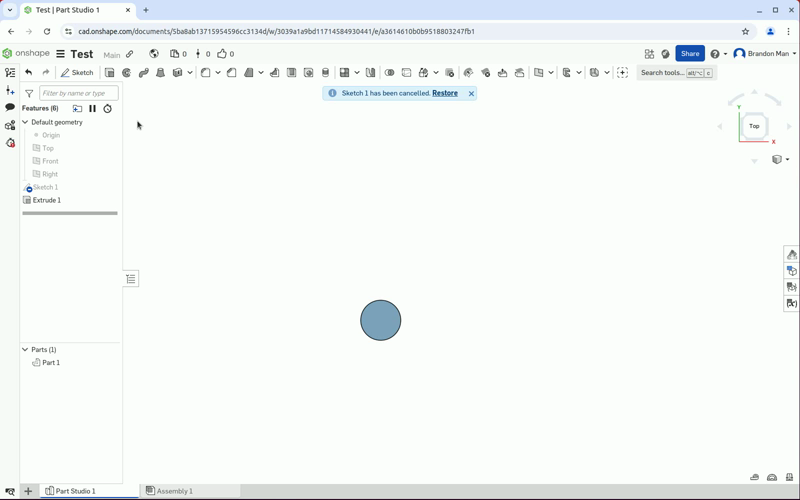
mouse_move(73, 189)
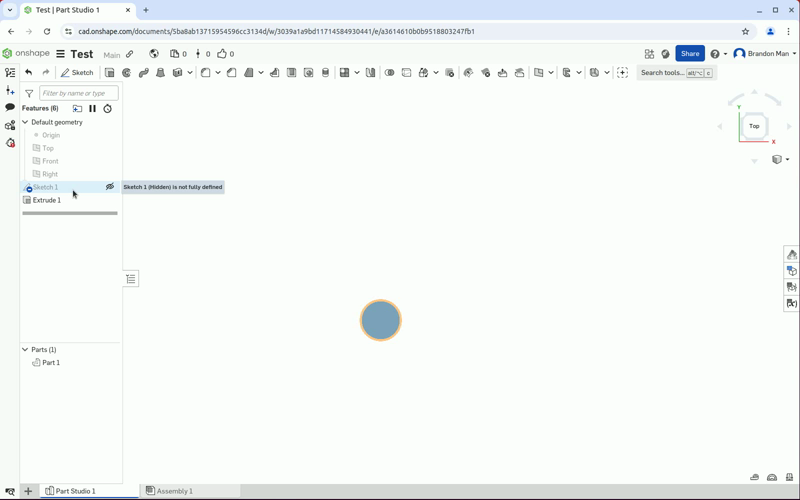
click(73, 189)
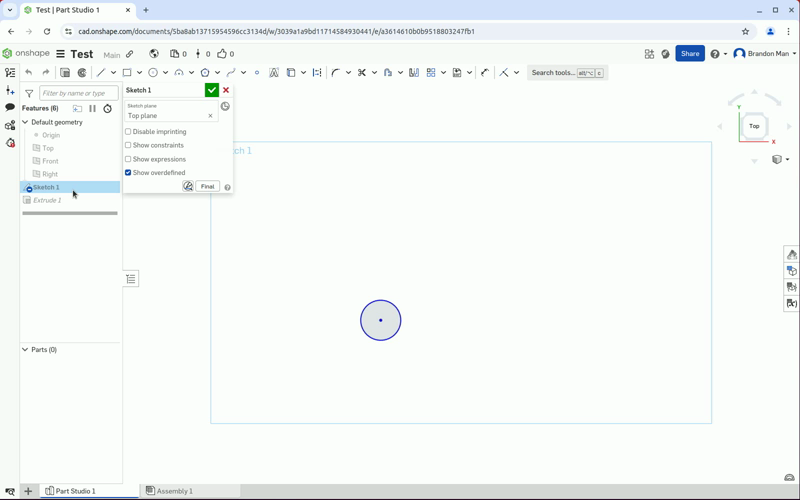
mouse_move(229, 92)
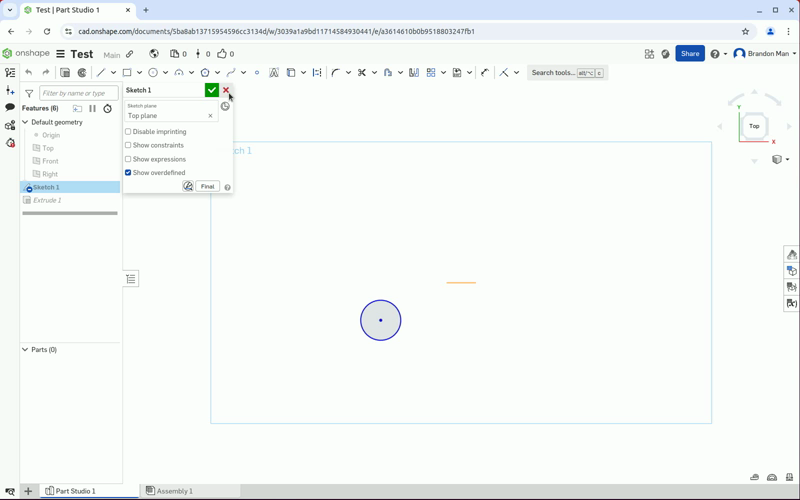
click(229, 92)
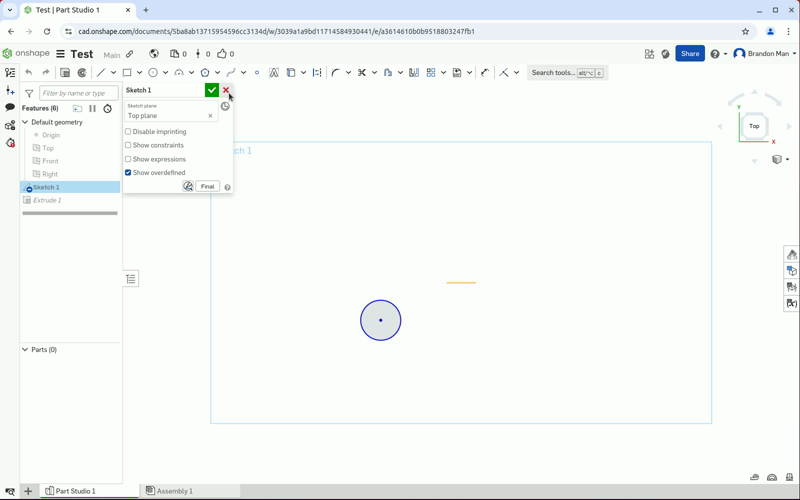
key(shift+s)
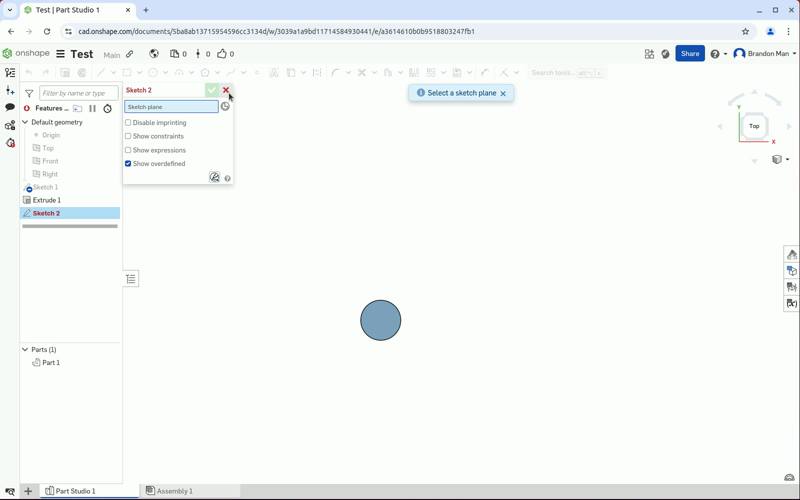
mouse_move(73, 150)
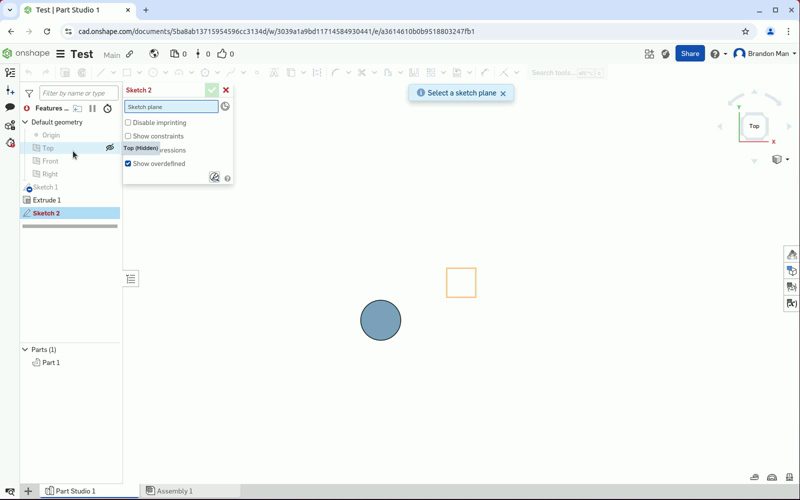
click(73, 150)
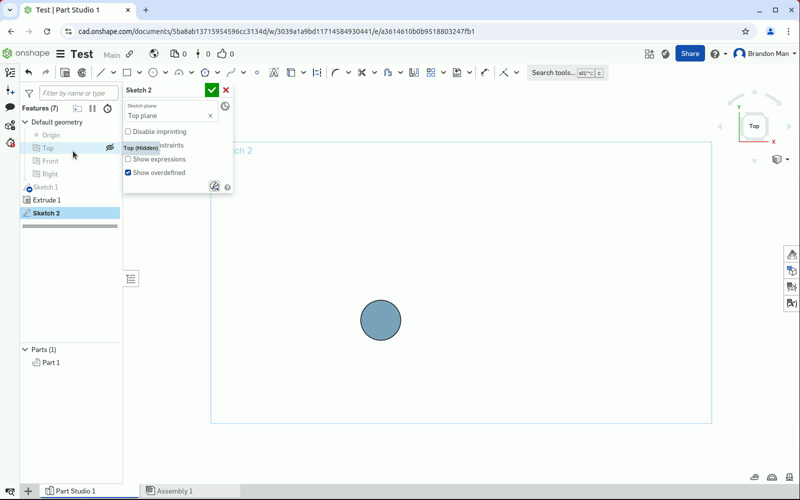
mouse_move(73, 352)
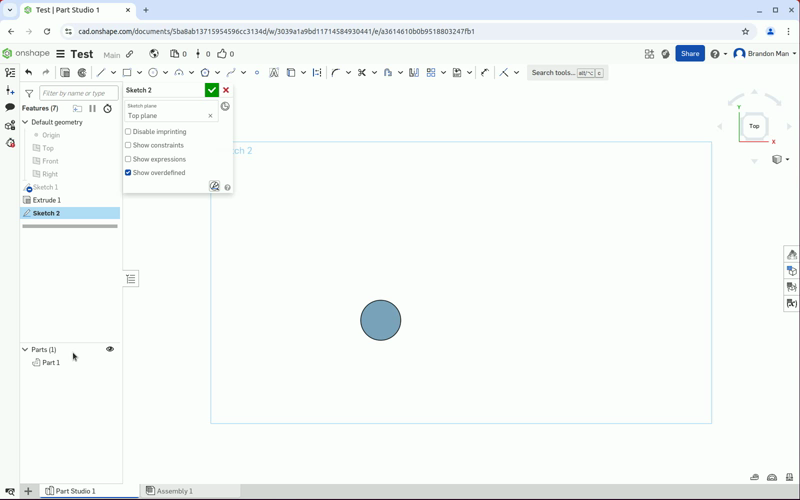
key(y)
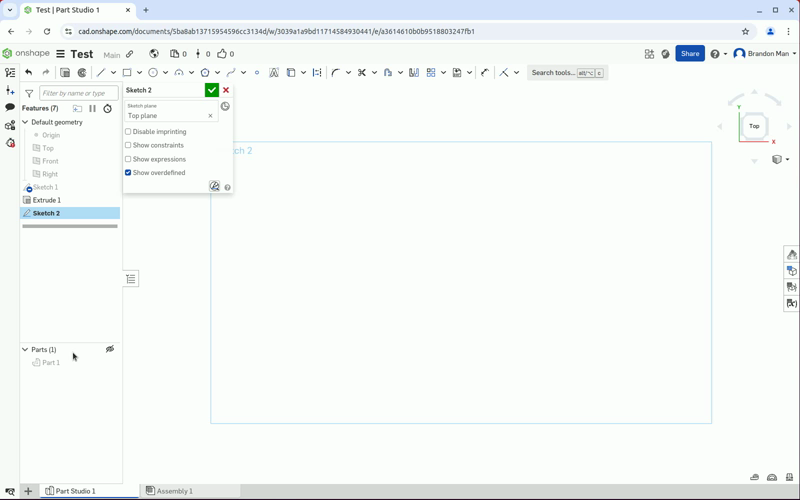
key(c)
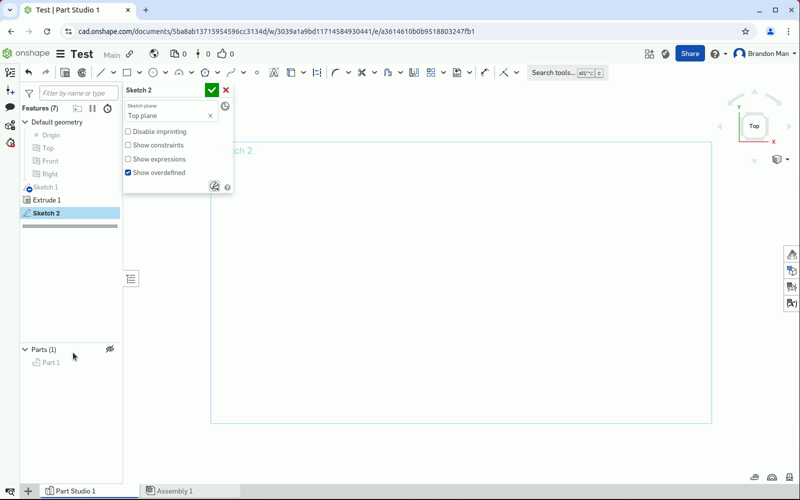
key_down(shift)
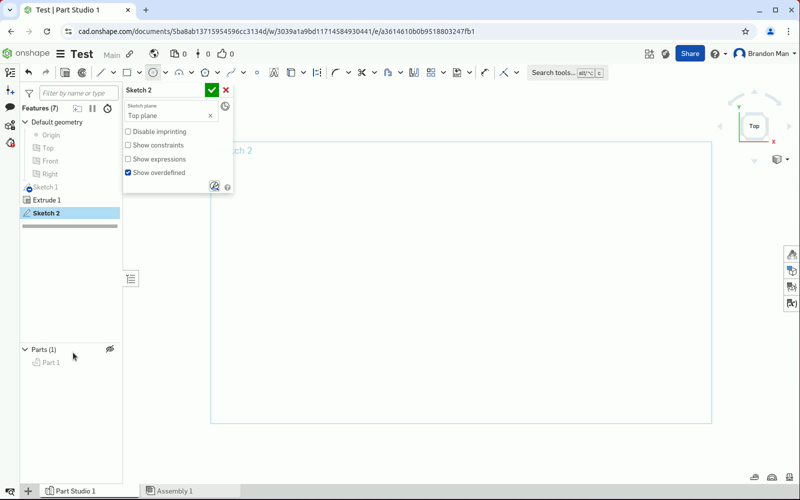
mouse_move(380, 320)
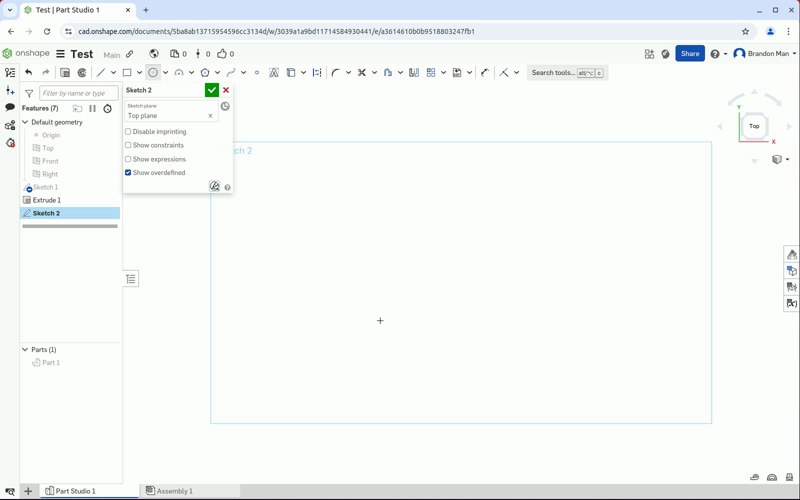
click(380, 320)
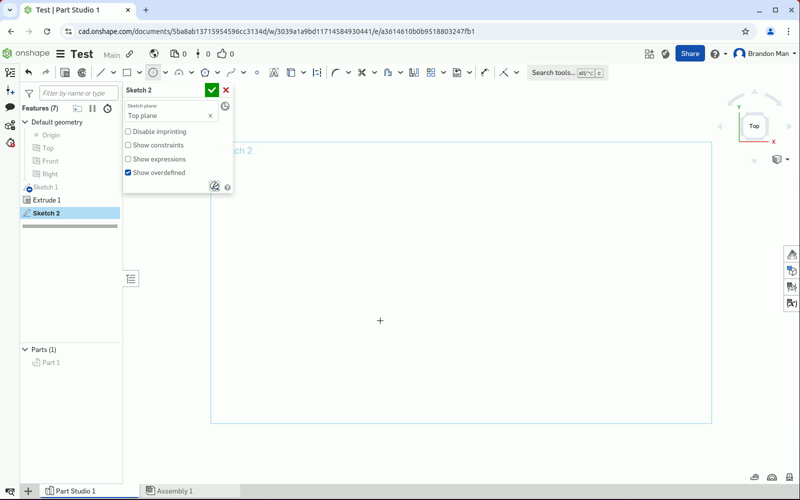
key_up(shift)
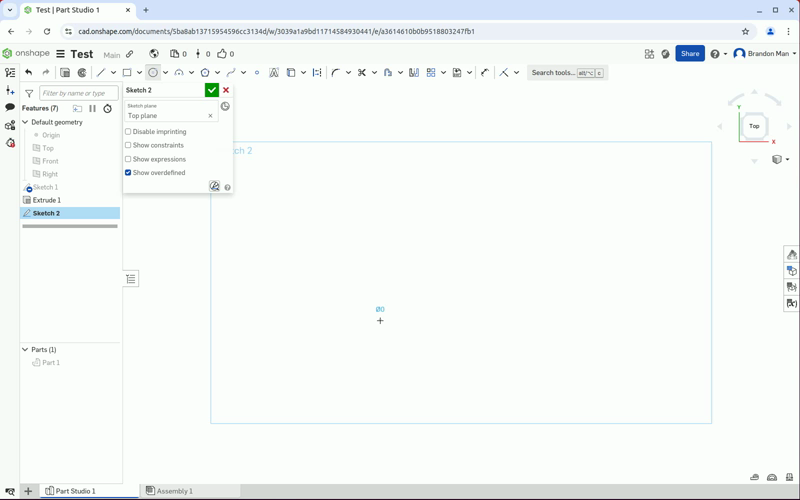
mouse_move(412, 320)
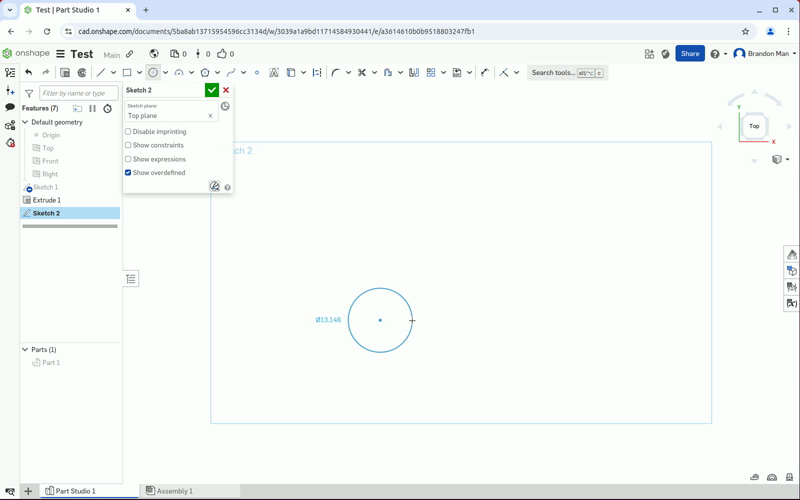
click(412, 320)
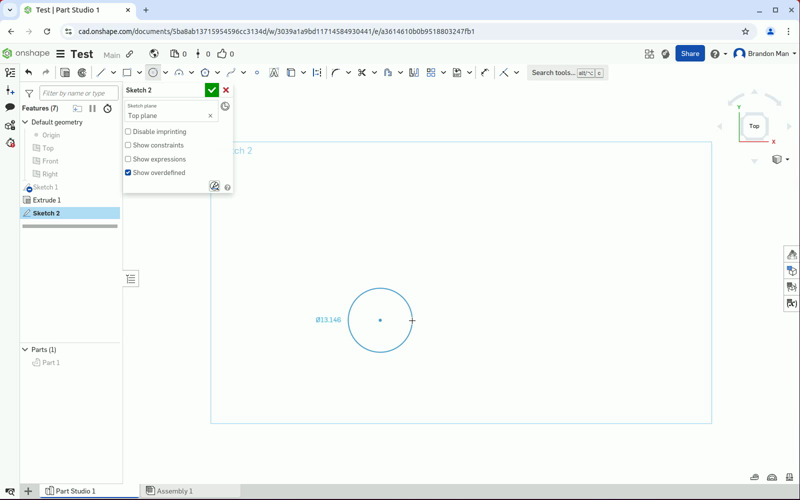
key(esc)
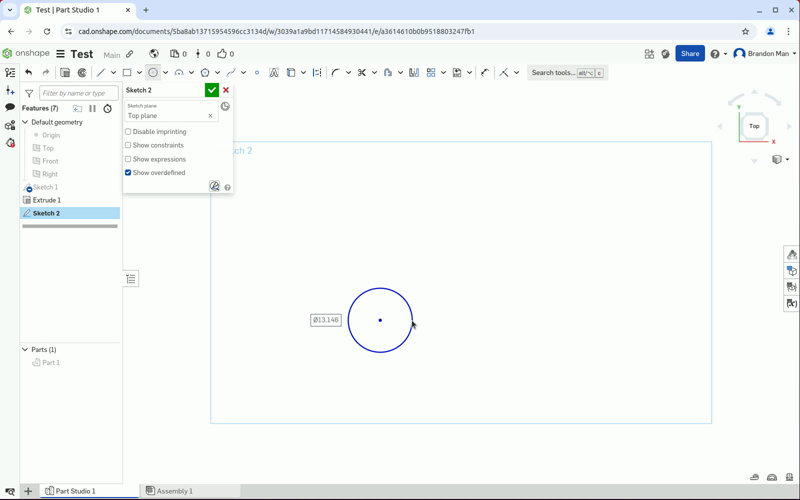
mouse_move(371, 312)
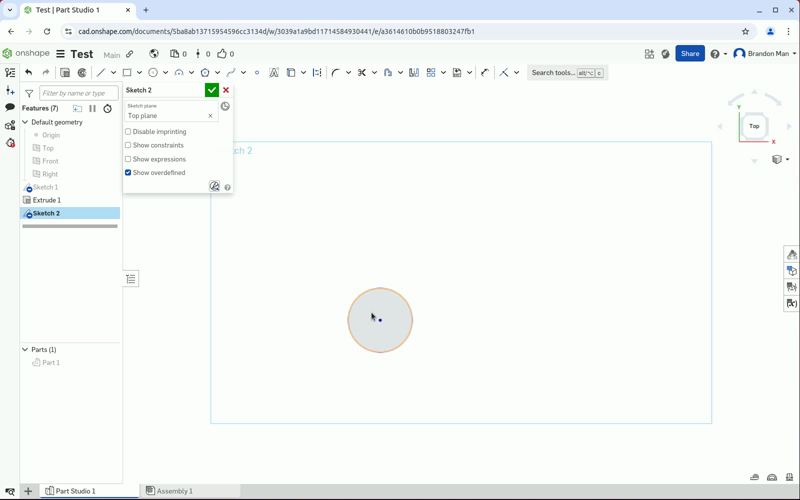
click(371, 312)
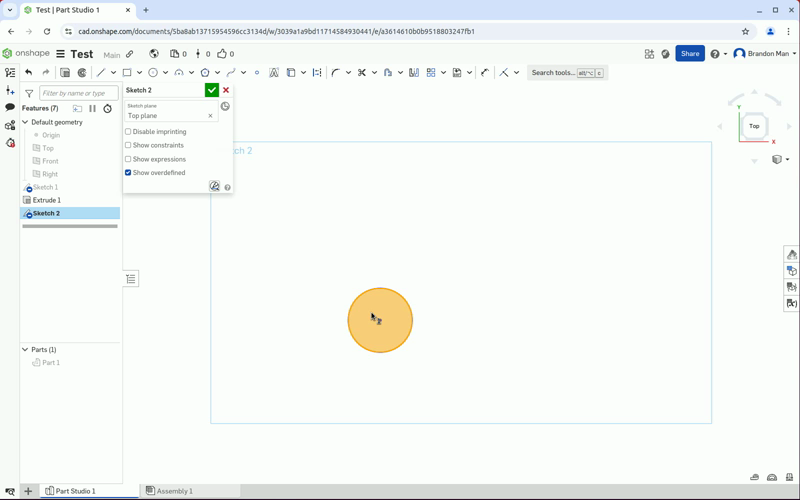
mouse_move(73, 352)
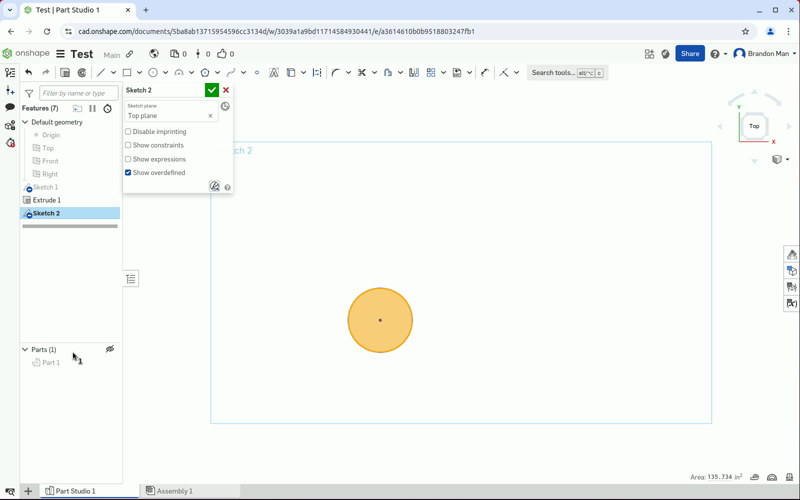
key(shift+y)
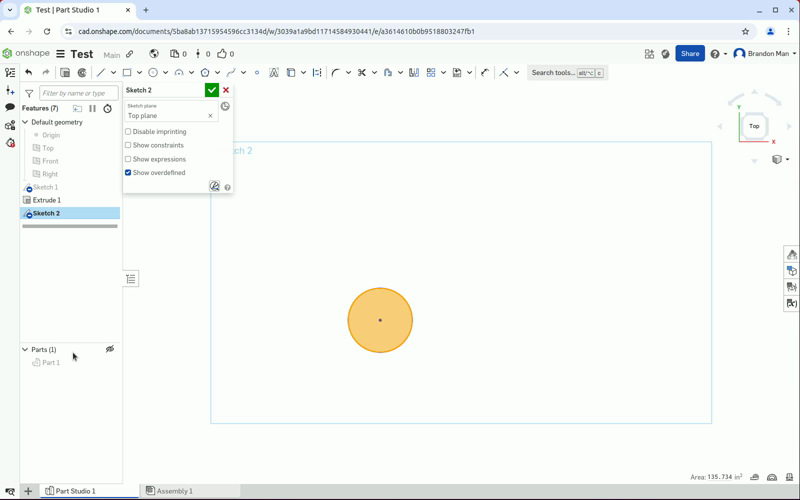
key(shift+e)
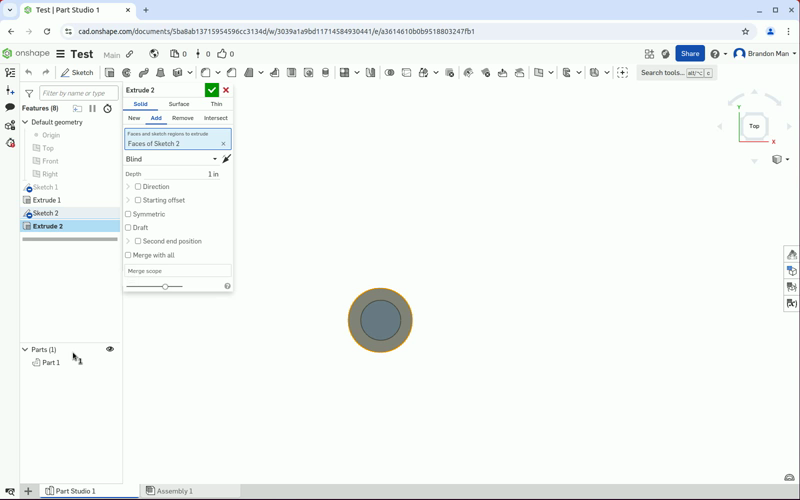
mouse_move(143, 106)
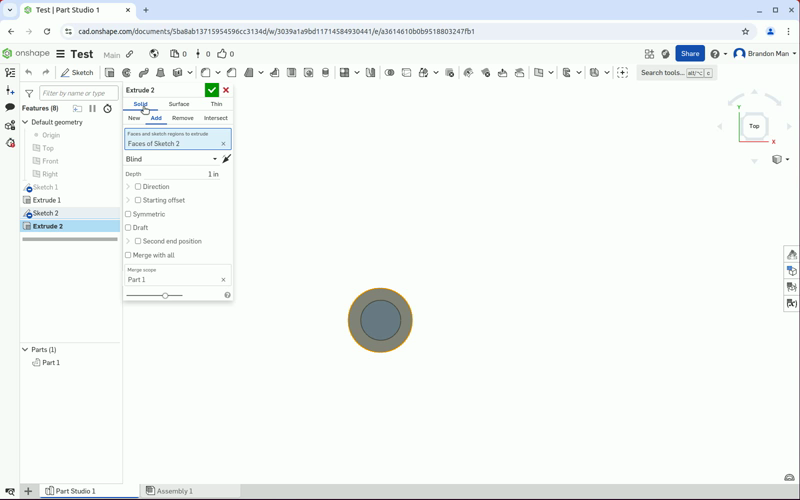
click(143, 106)
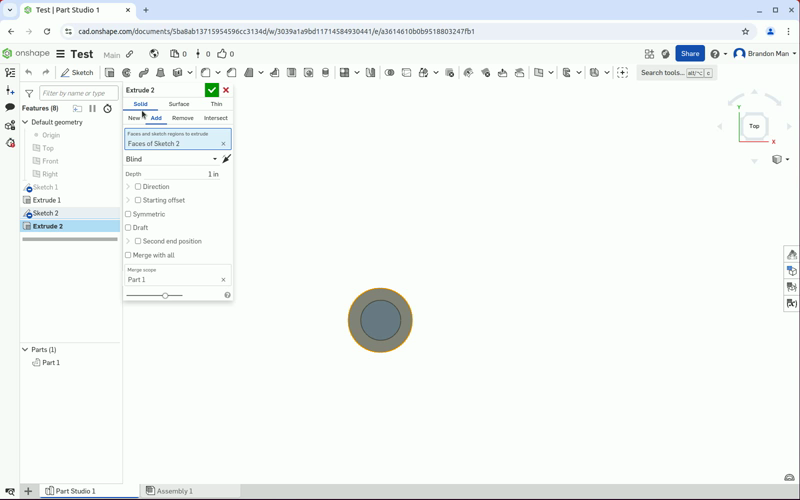
mouse_move(137, 120)
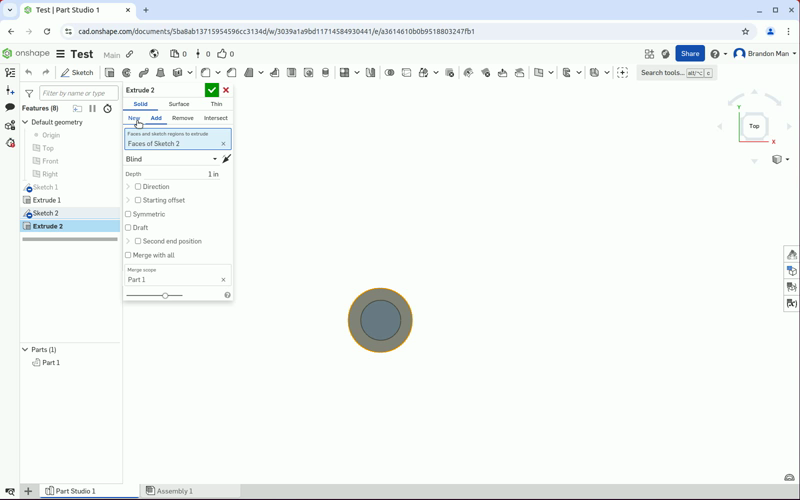
click(137, 120)
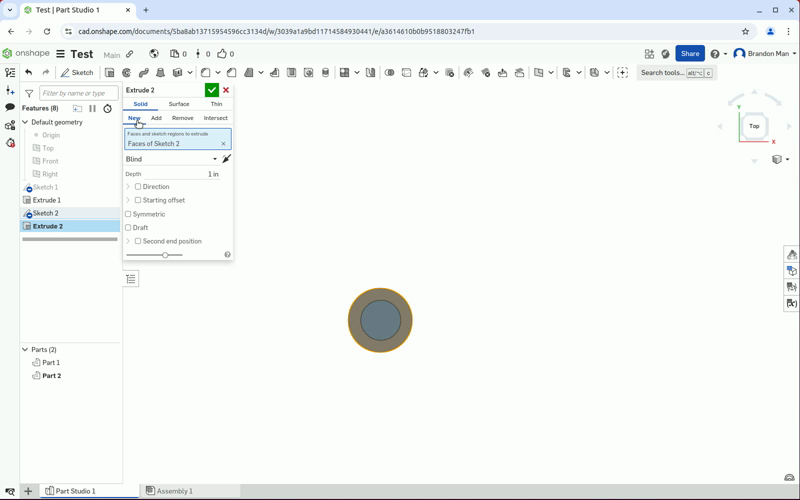
key(tab, 4)
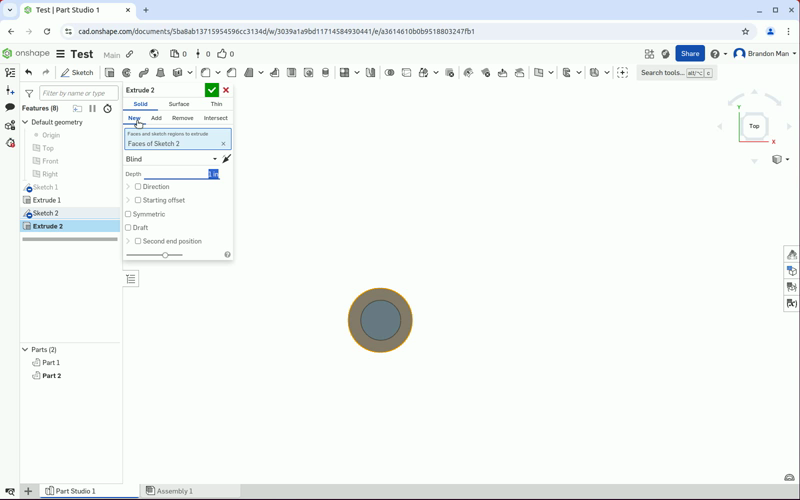
text(0.963)
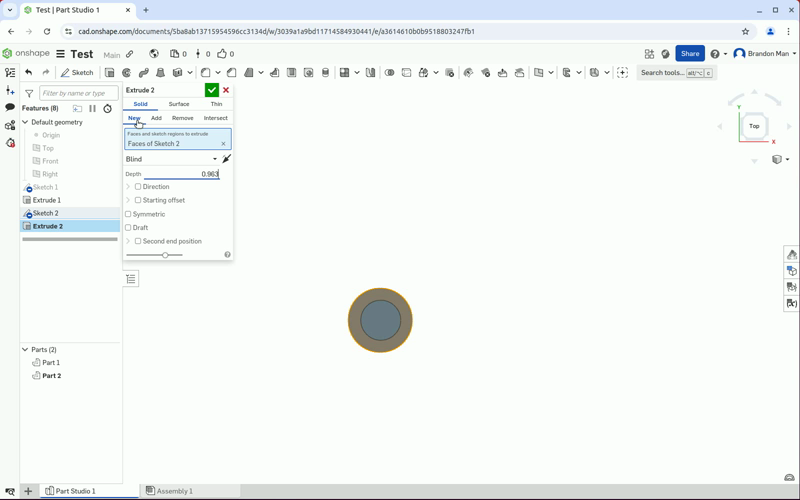
key(enter)
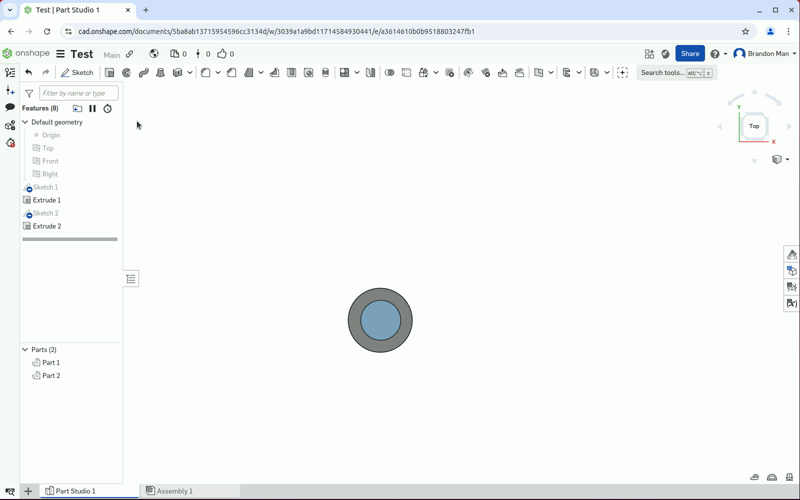
key(shift+h)
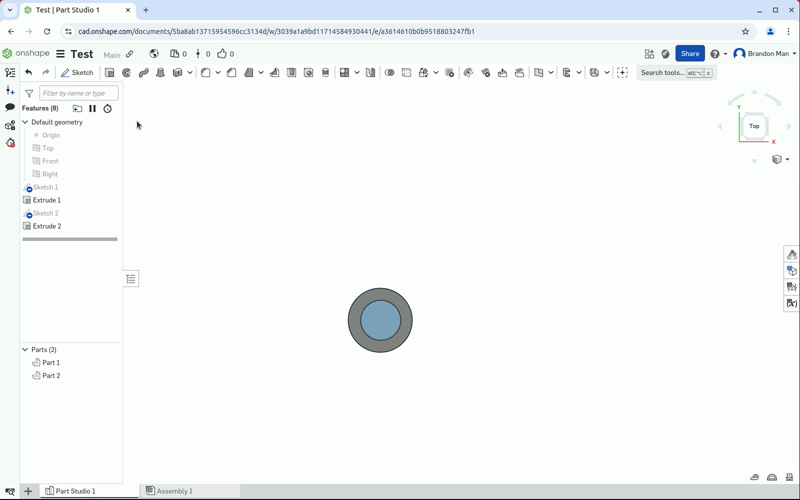
key(shift+h)
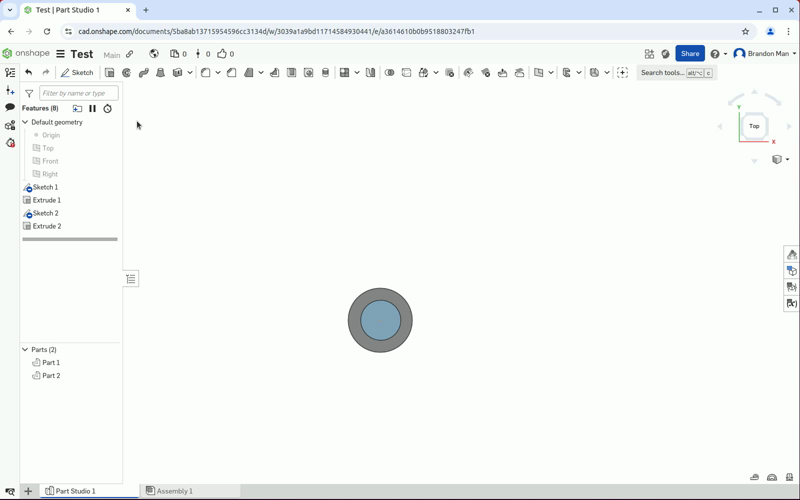
key(shift+7)
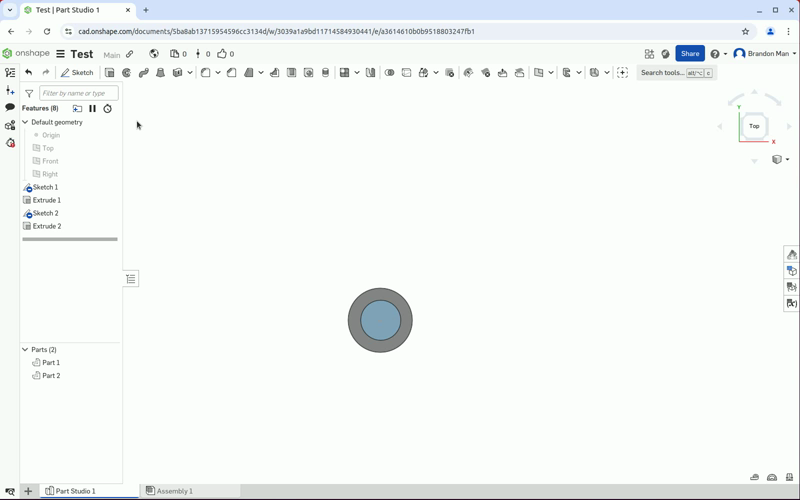
key(up, 3)
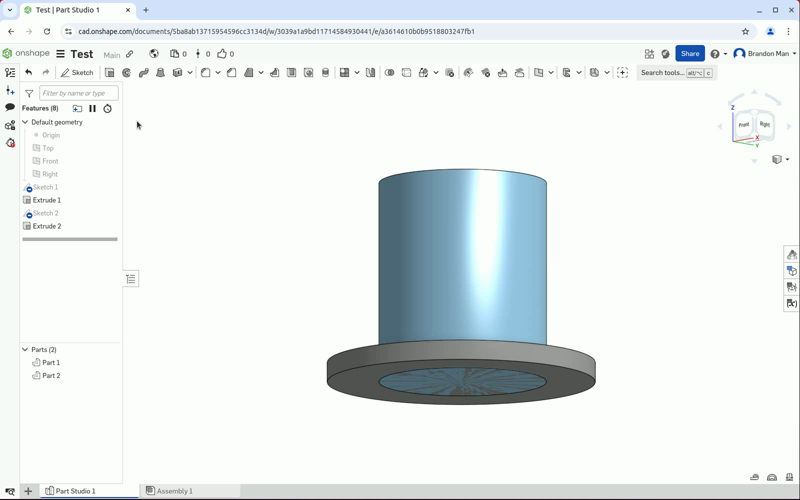
key(left, 3)
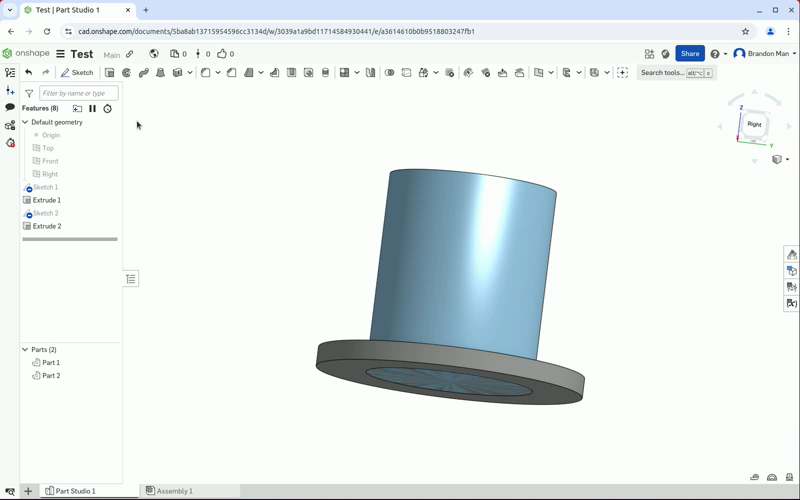
key(right, 3)
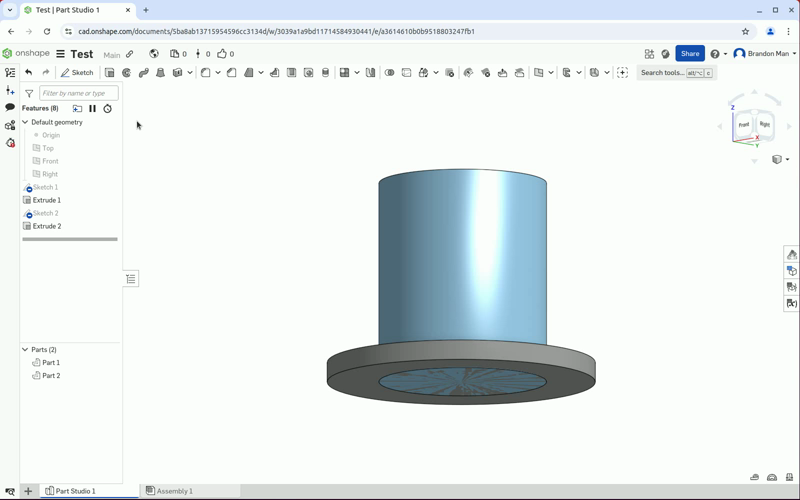
key(down, 3)
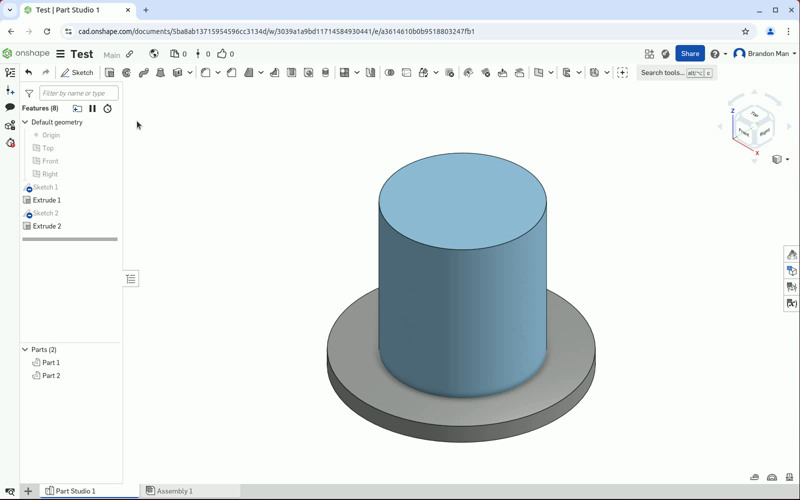
mouse_move(73, 189)
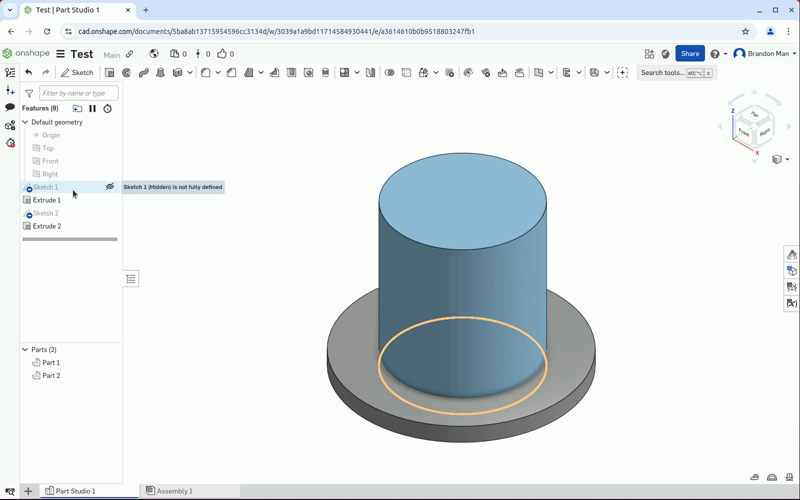
click(73, 189)